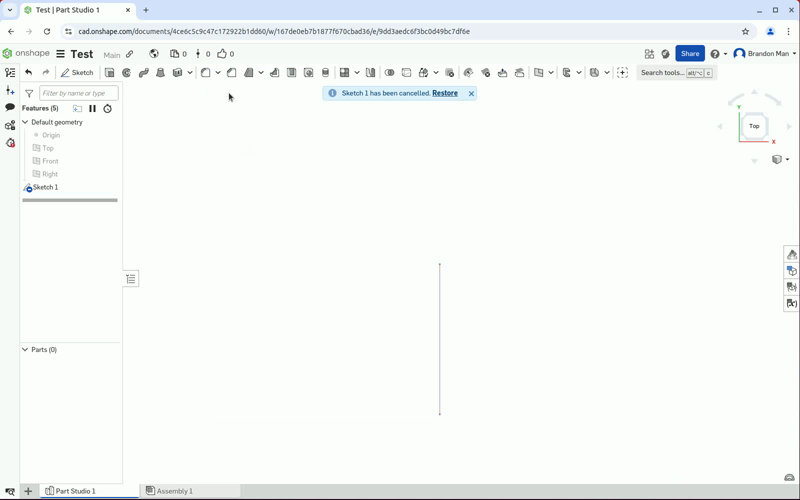
key(shift+h)
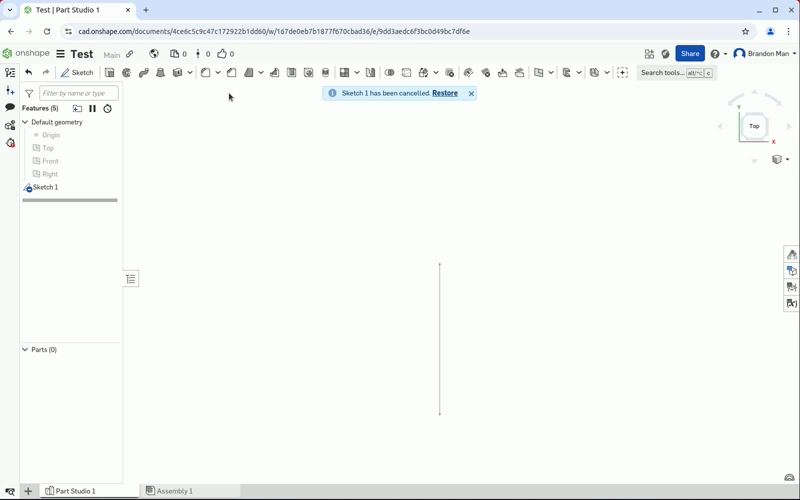
key(shift+s)
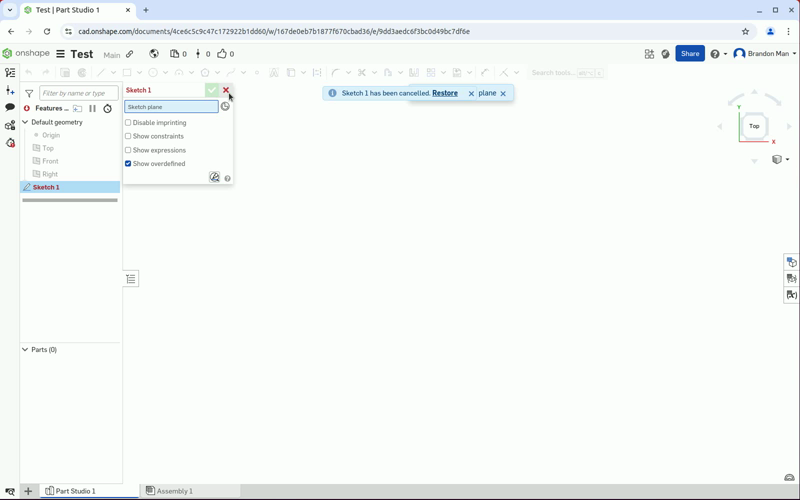
mouse_move(73, 150)
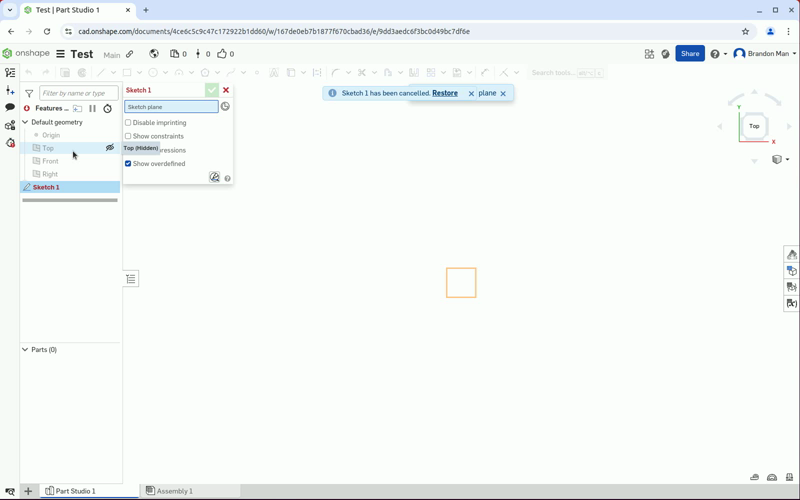
click(73, 150)
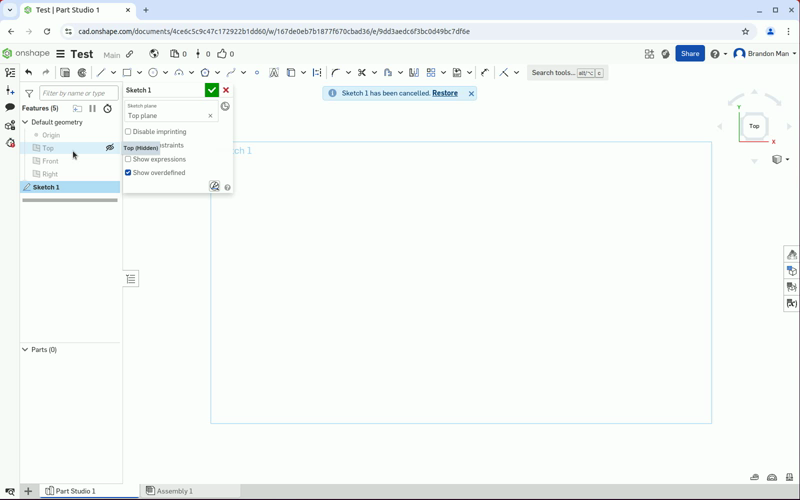
mouse_move(73, 352)
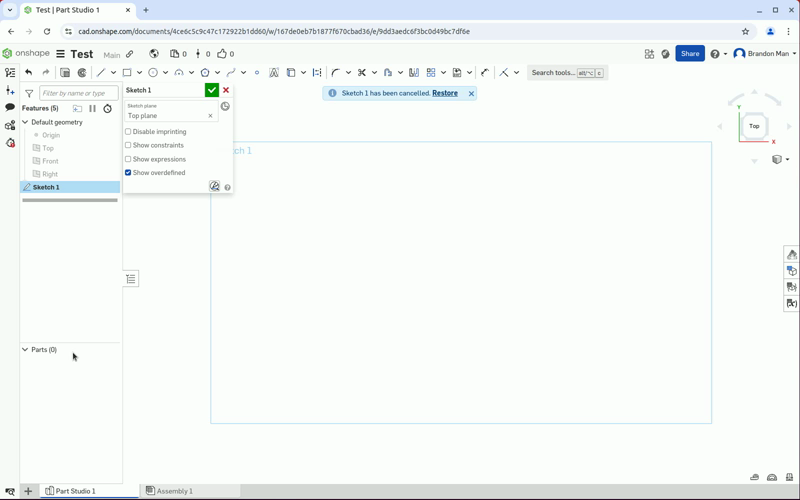
key(y)
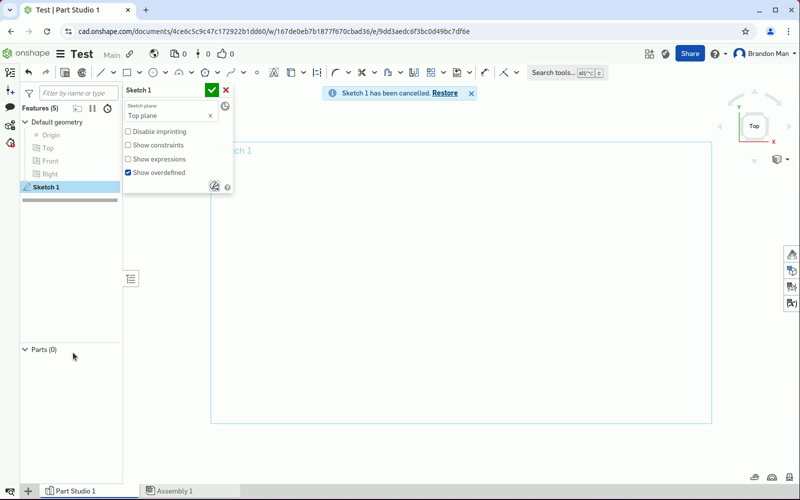
key(c)
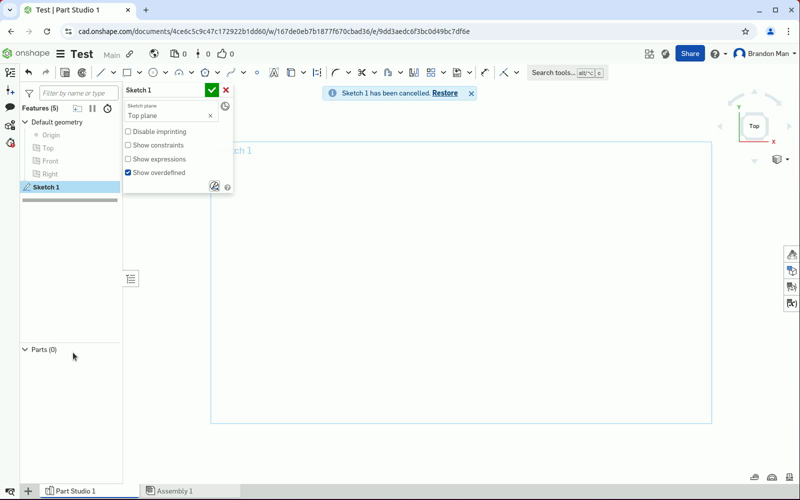
key_down(shift)
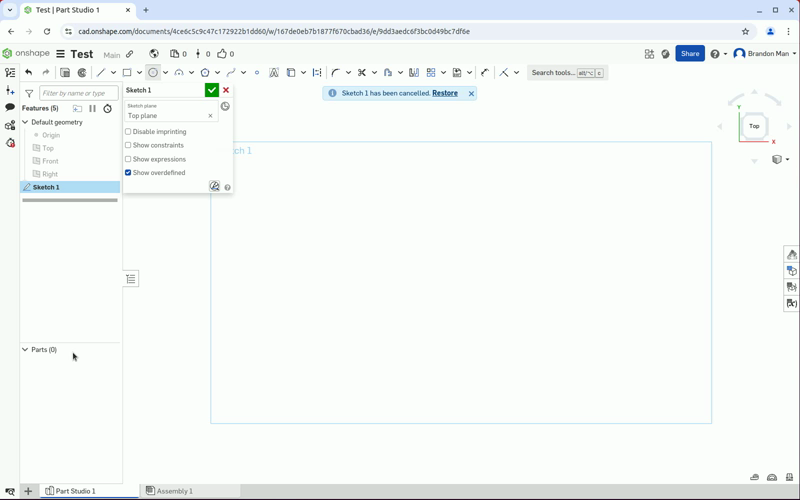
mouse_move(460, 282)
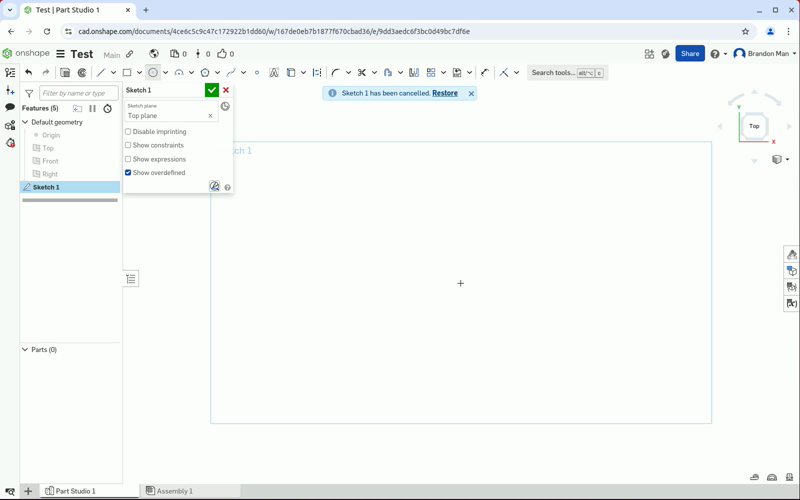
click(460, 282)
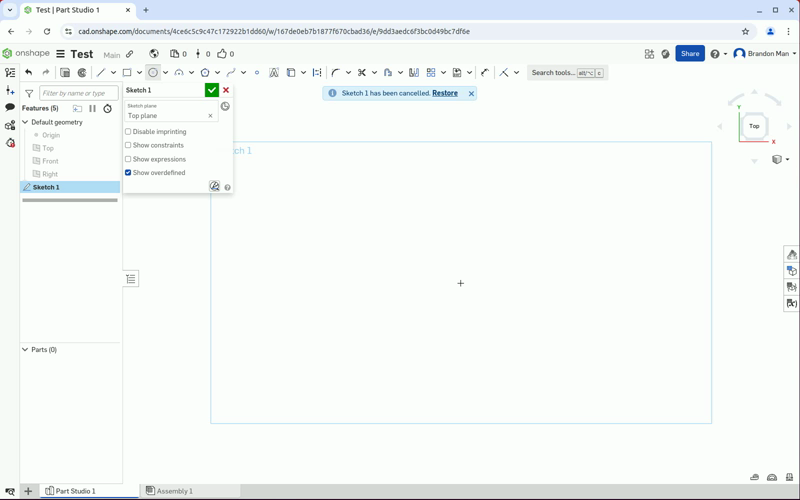
key_up(shift)
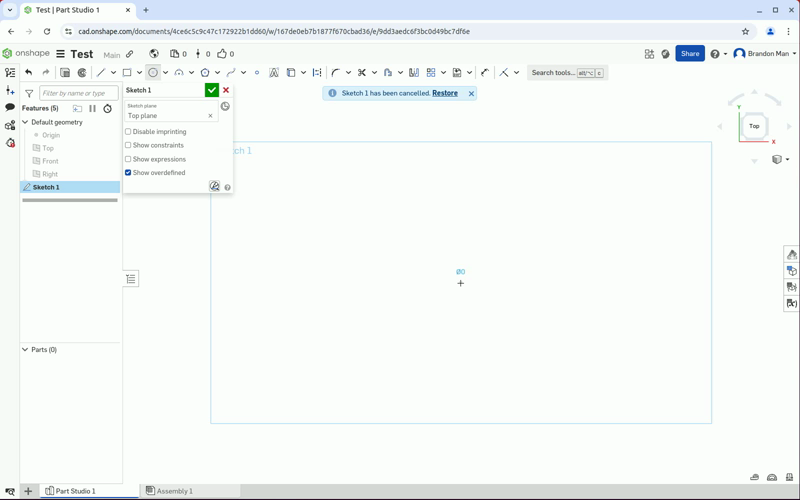
mouse_move(533, 282)
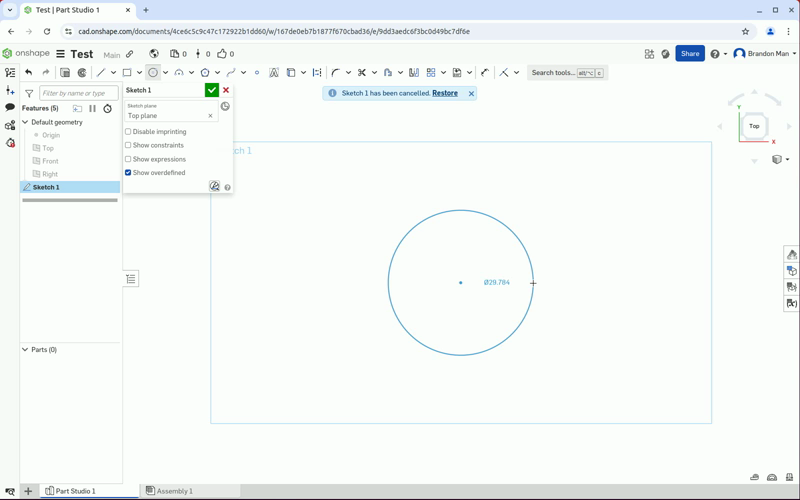
click(533, 282)
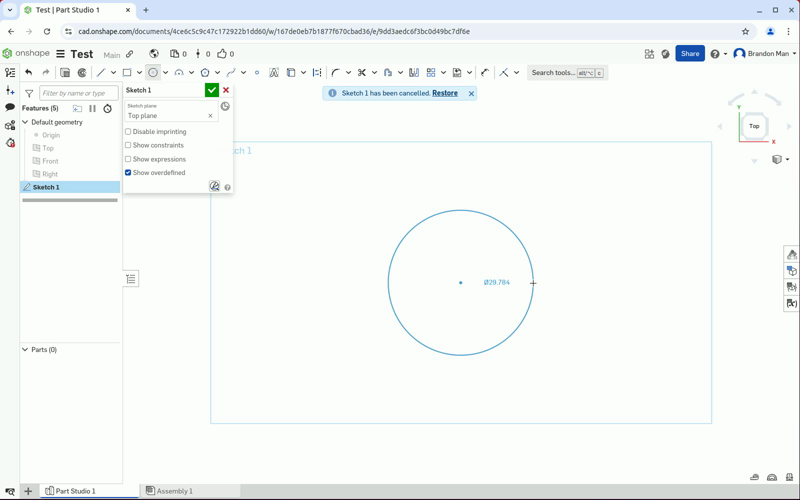
key(esc)
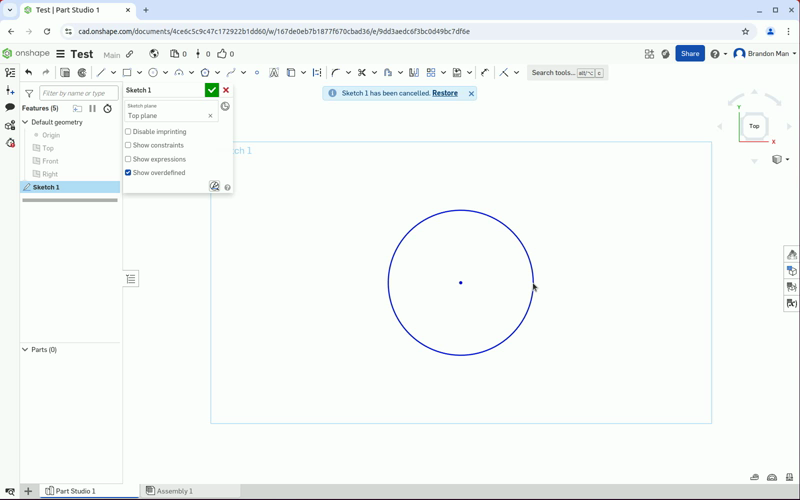
mouse_move(456, 234)
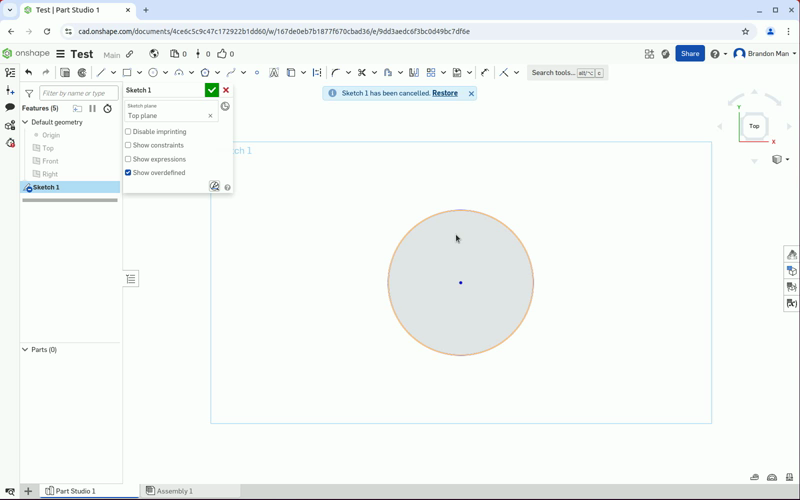
click(456, 234)
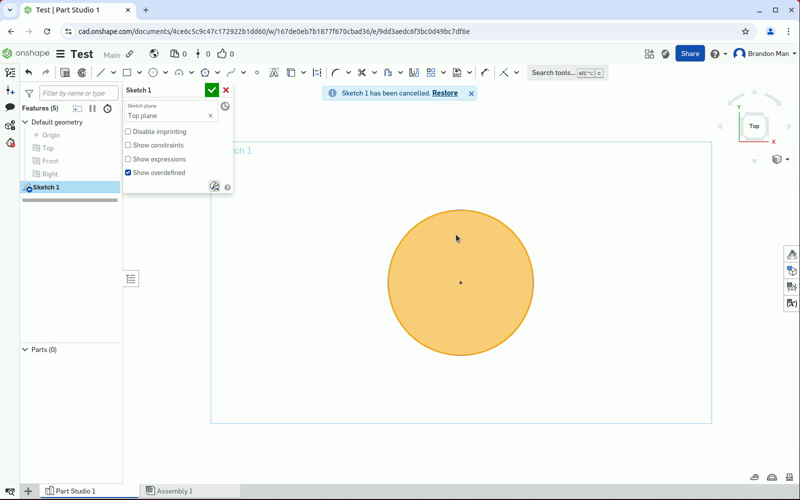
mouse_move(73, 352)
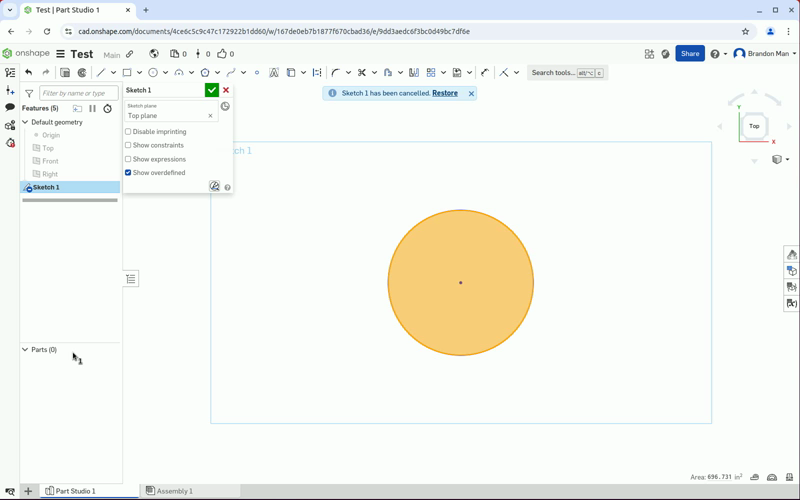
key(shift+y)
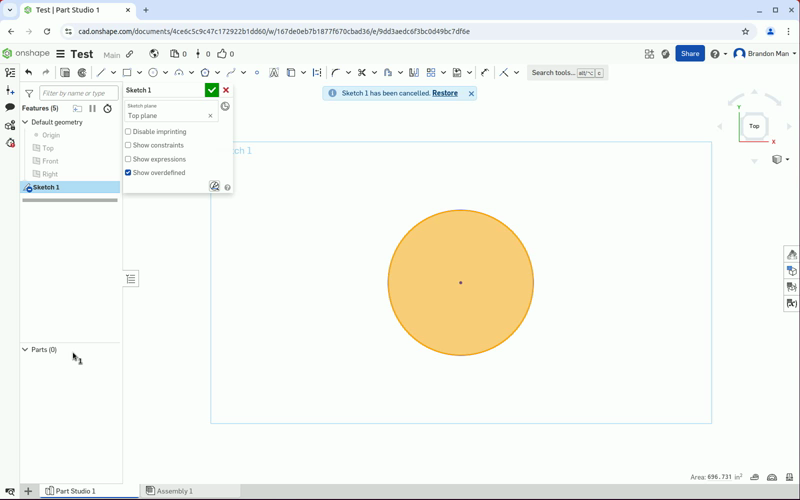
key(shift+e)
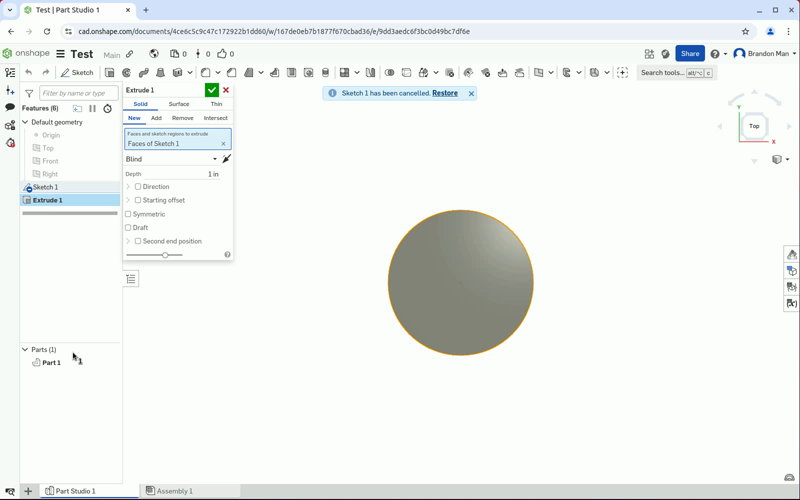
mouse_move(143, 106)
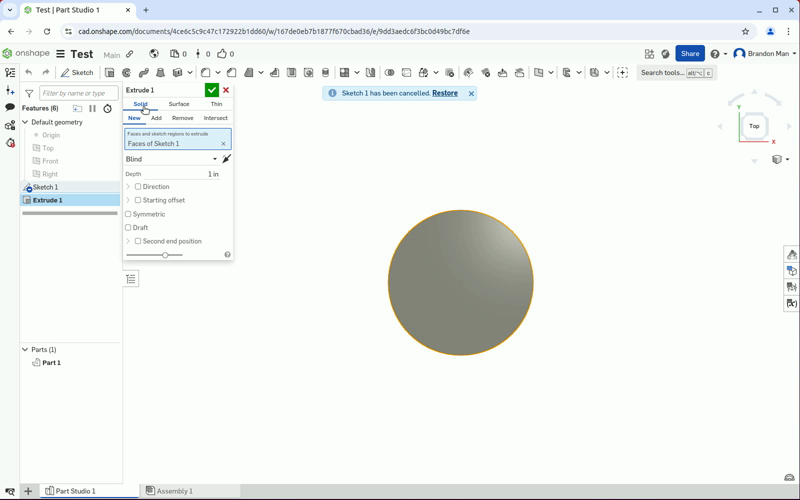
click(143, 106)
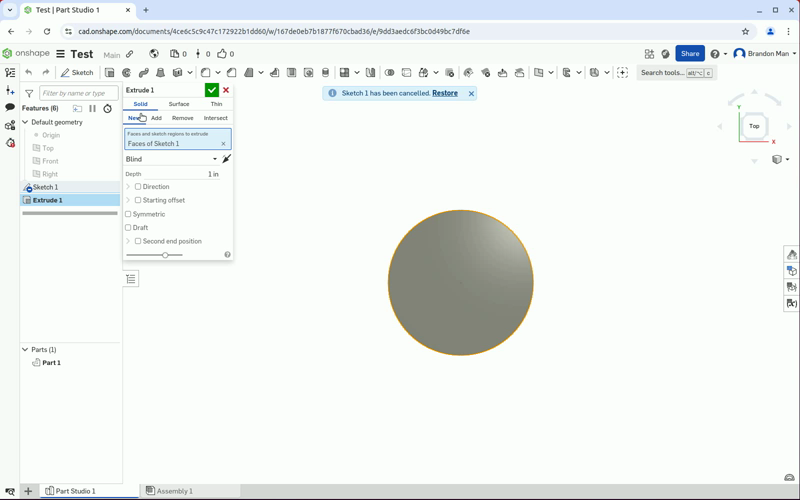
mouse_move(137, 120)
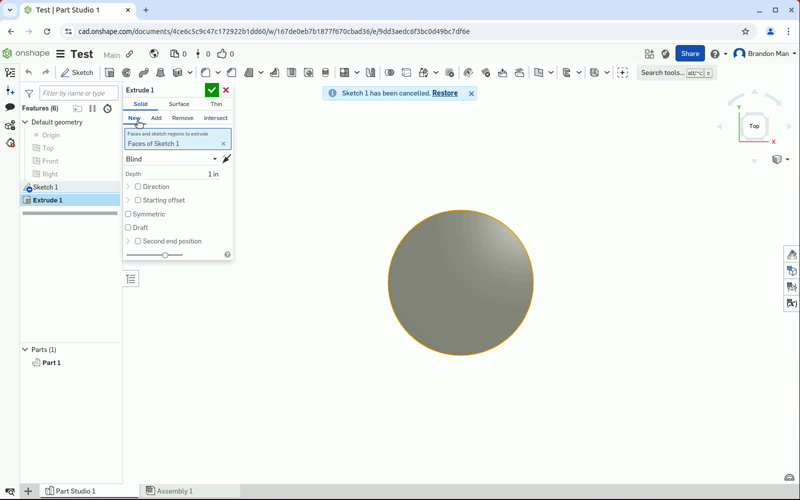
click(137, 120)
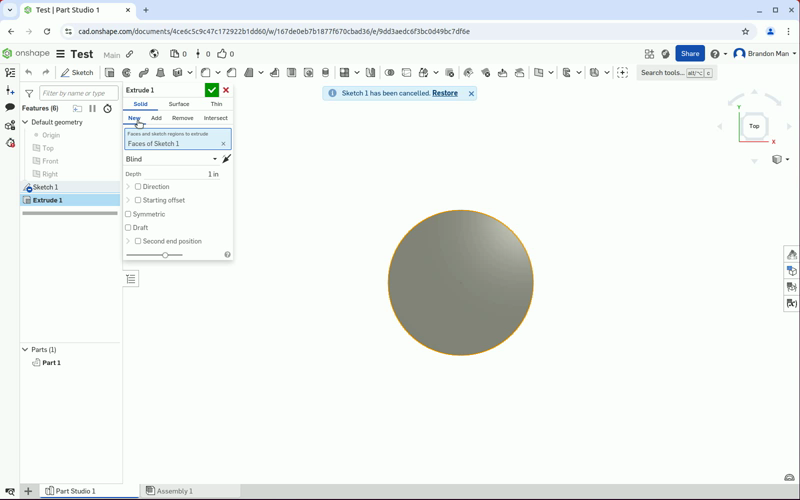
key(tab, 4)
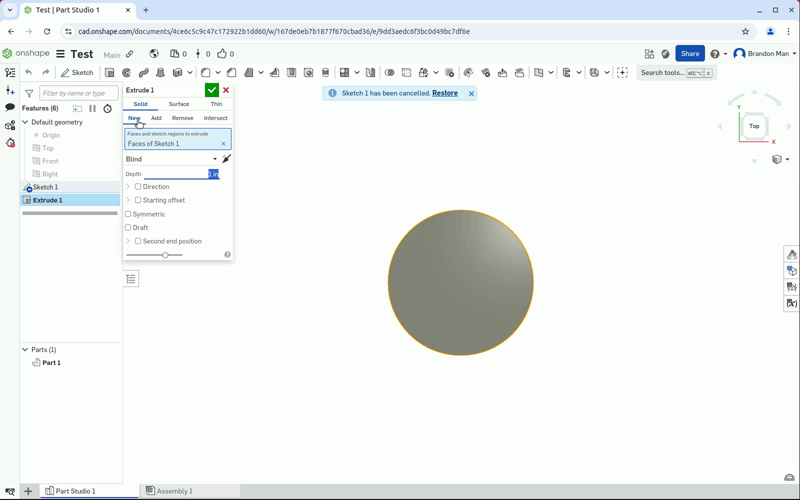
text(8.184)
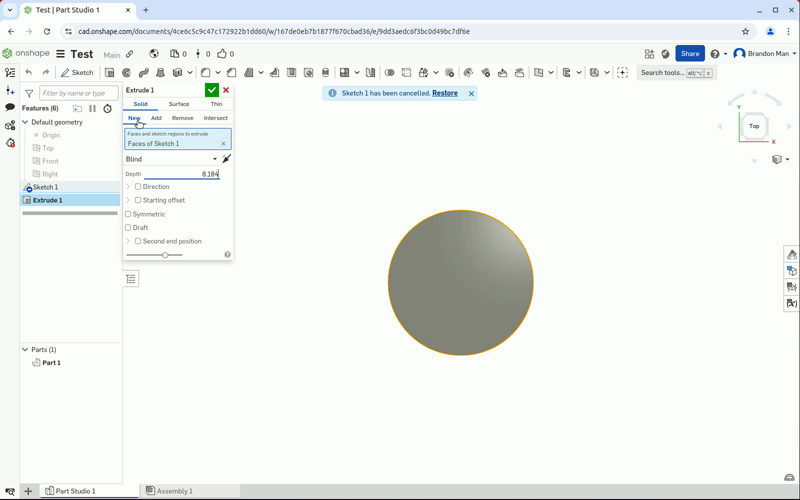
key(enter)
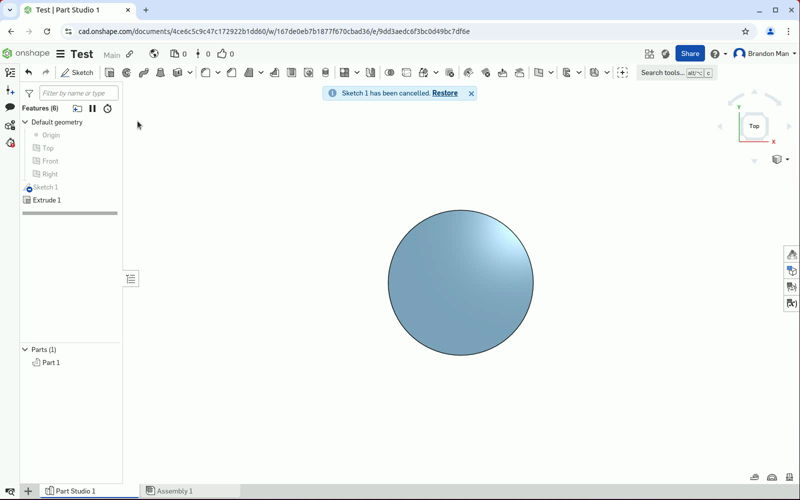
key(shift+h)
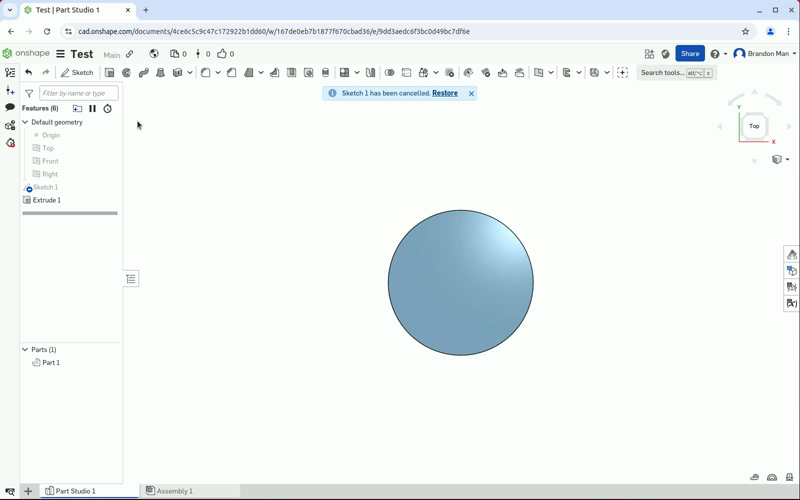
key(shift+h)
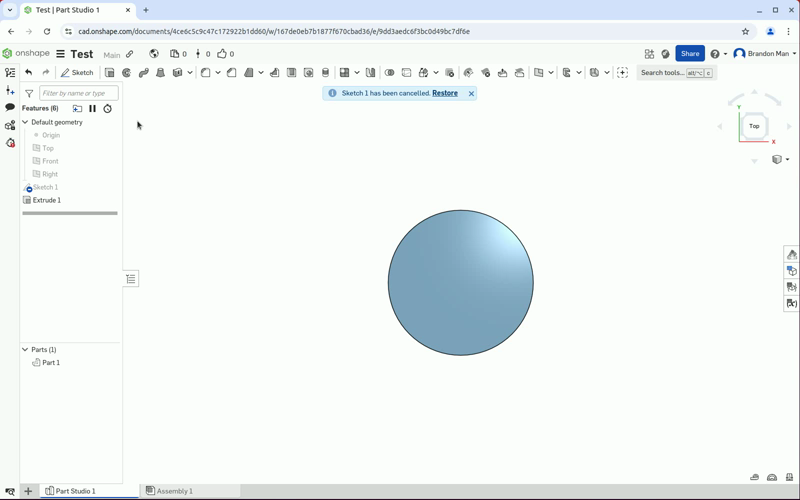
mouse_move(73, 189)
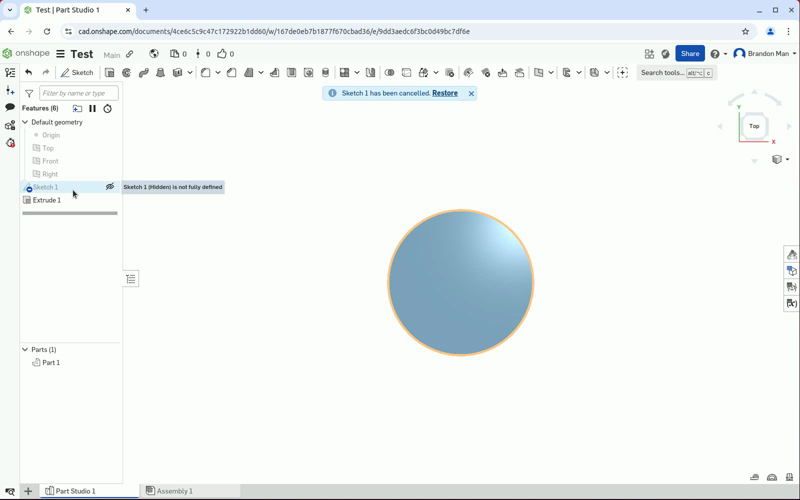
click(73, 189)
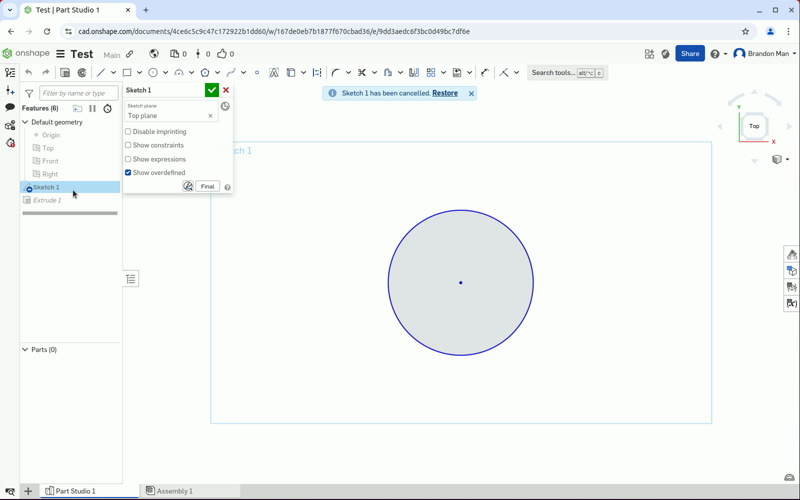
mouse_move(229, 92)
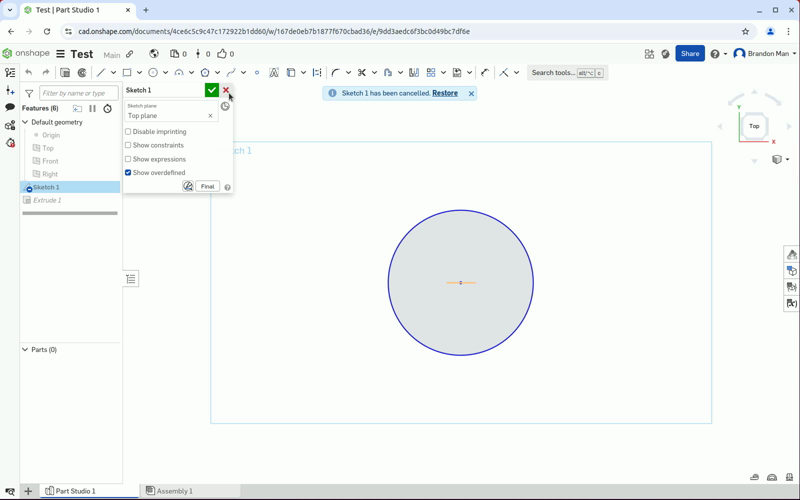
click(229, 92)
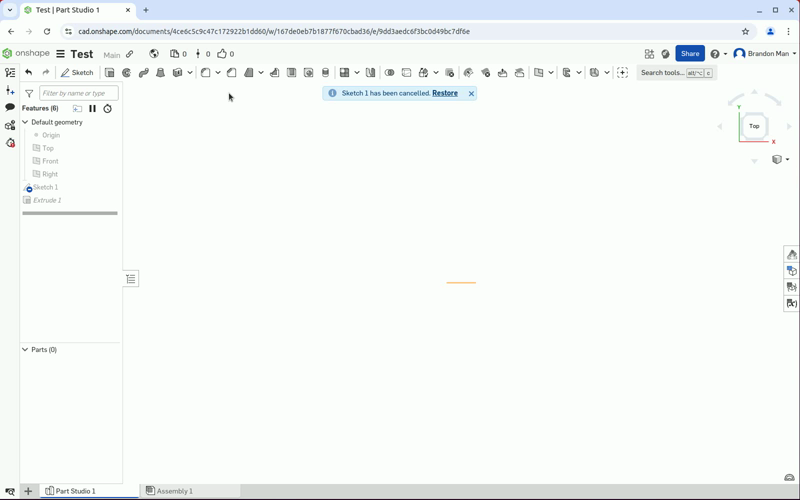
mouse_move(541, 75)
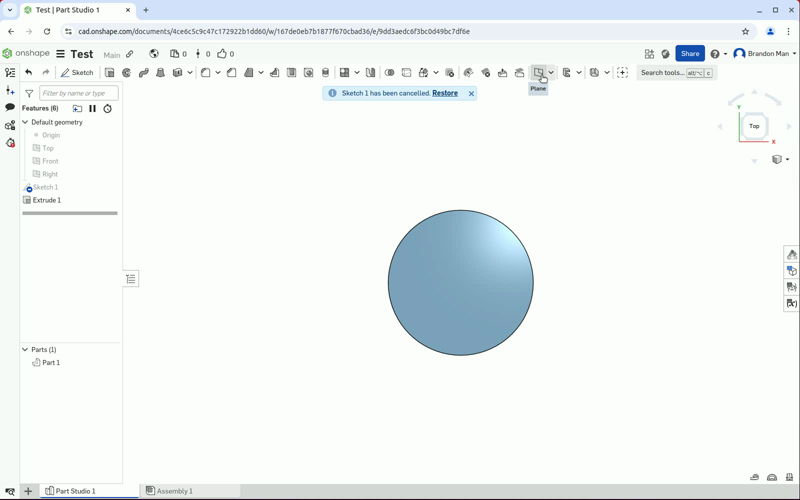
click(541, 75)
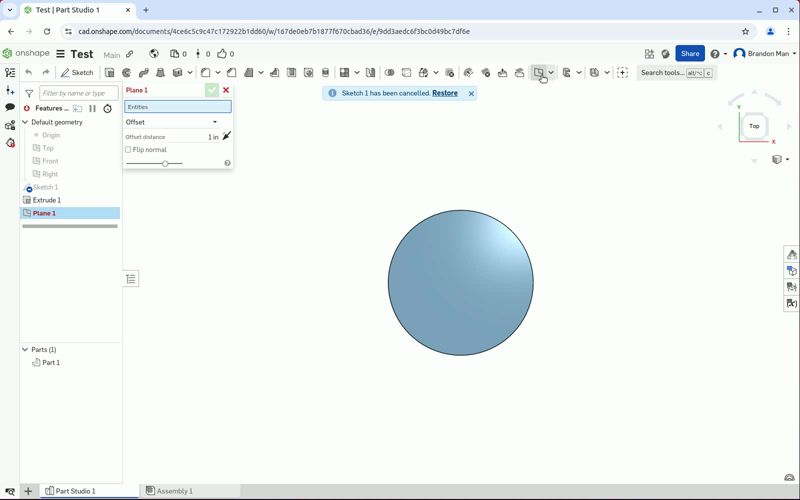
mouse_move(73, 150)
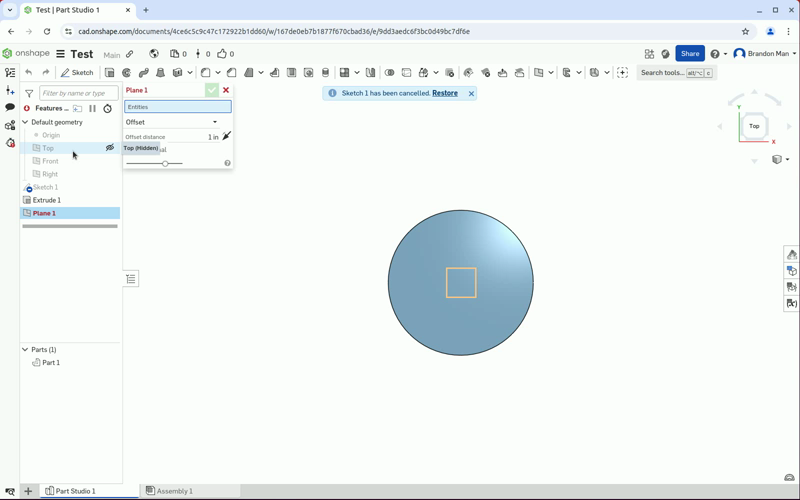
click(73, 150)
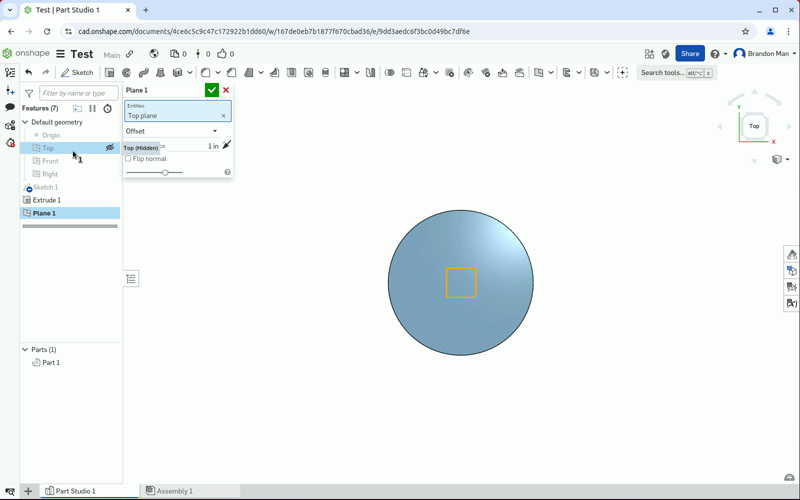
key(tab, 2)
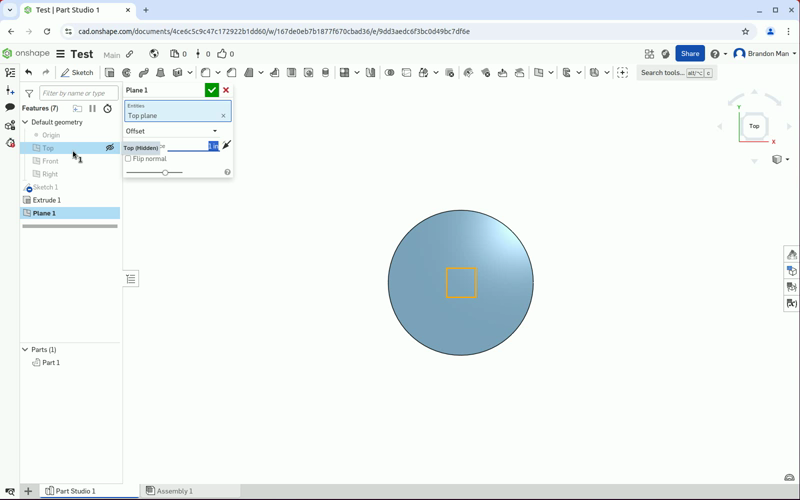
text(8.196)
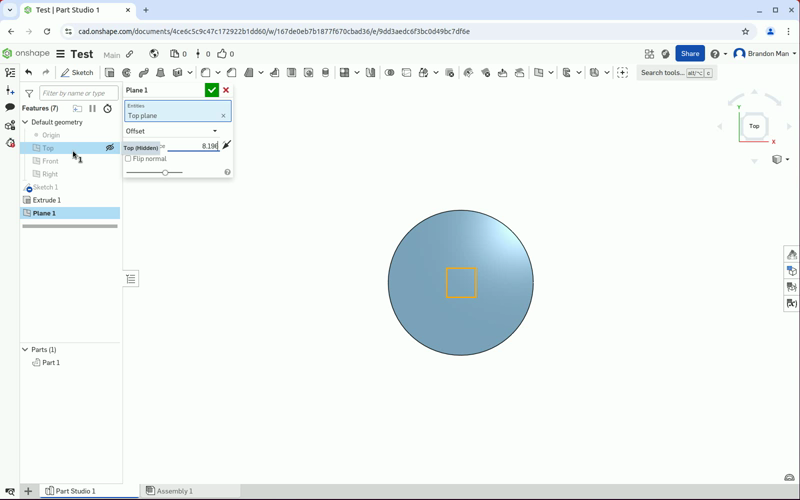
key(enter, 2)
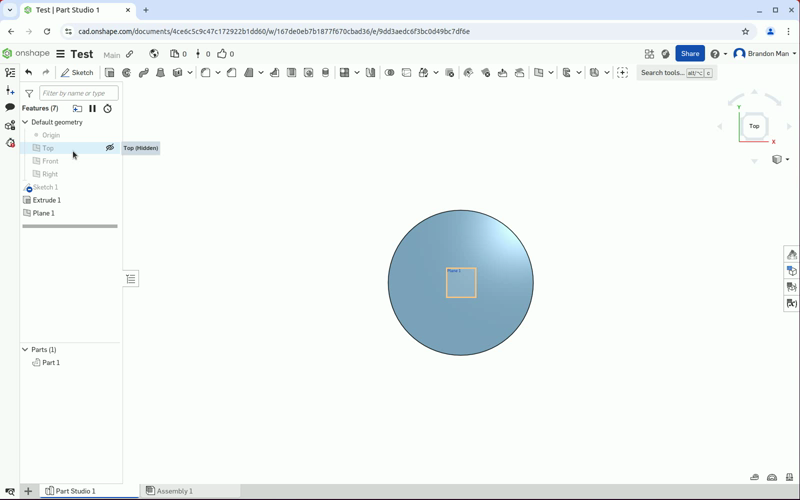
key(shift+s)
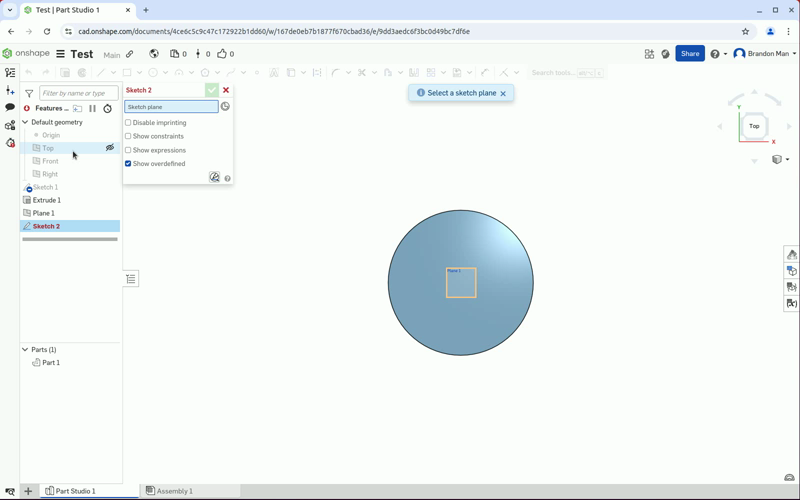
mouse_move(73, 215)
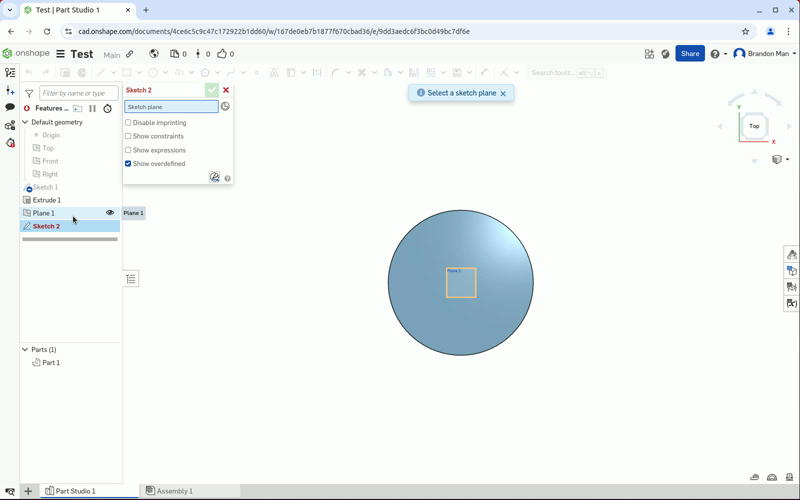
click(73, 215)
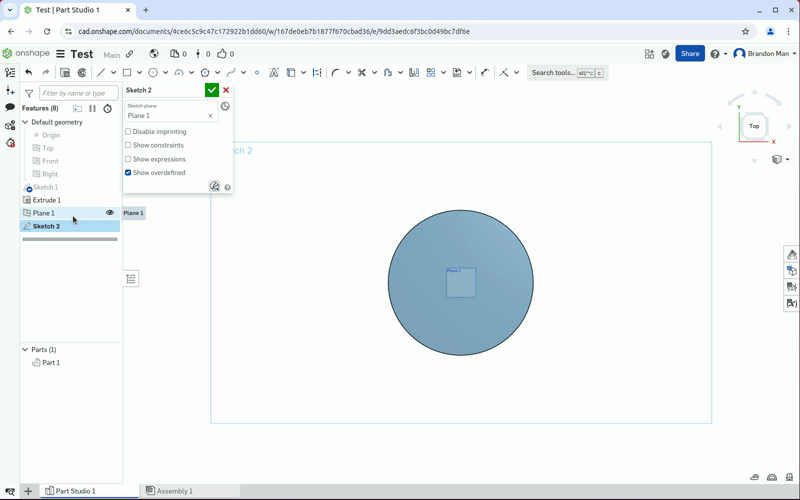
mouse_move(73, 352)
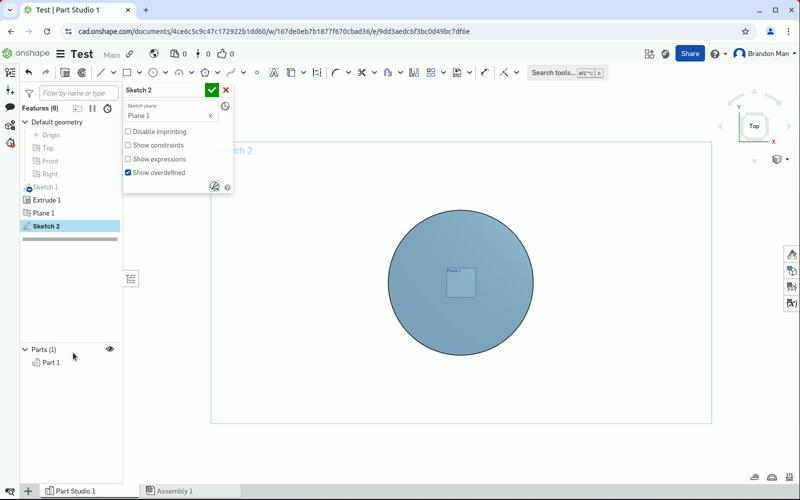
key(y)
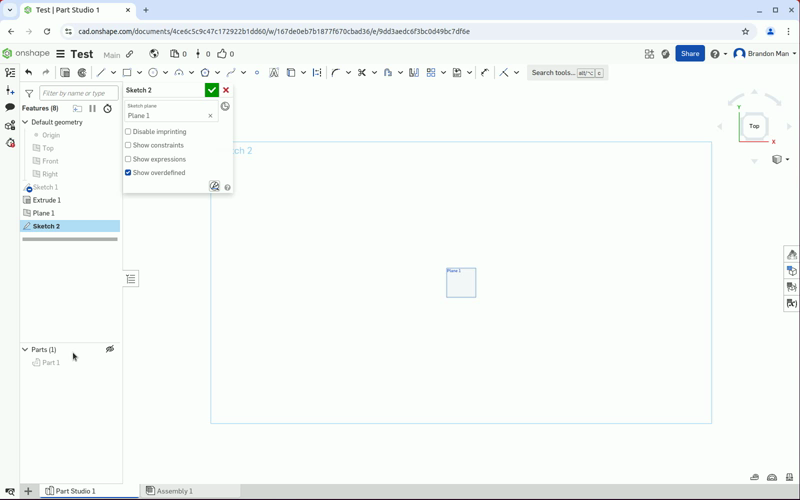
key(c)
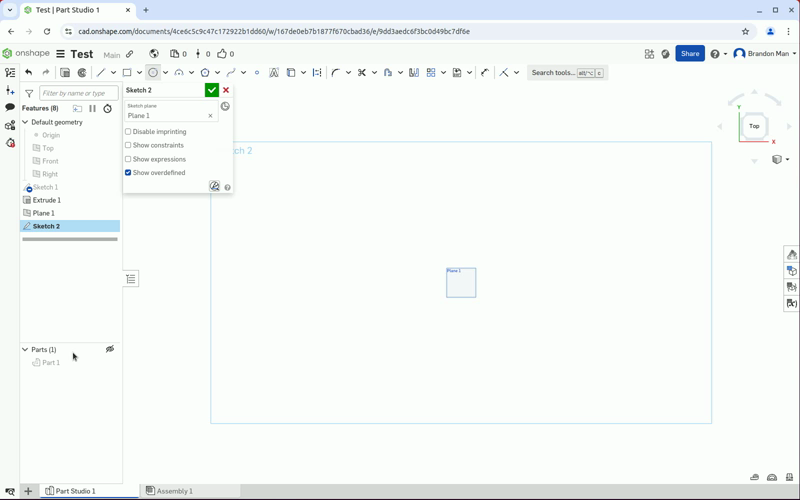
key_down(shift)
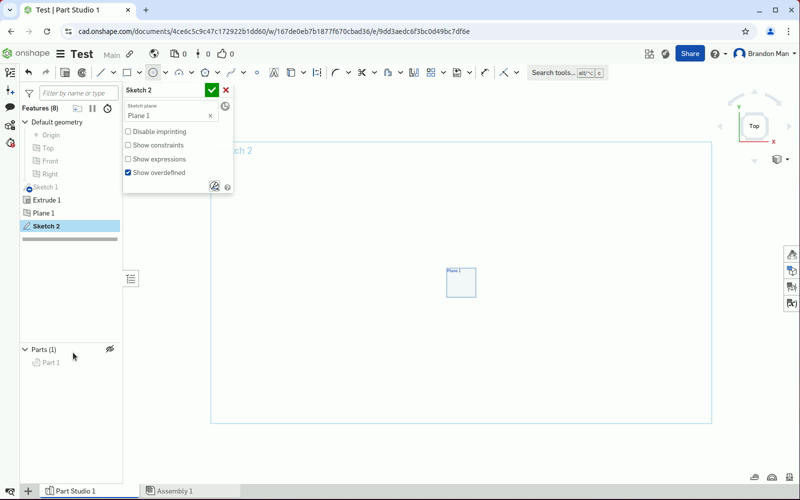
mouse_move(460, 282)
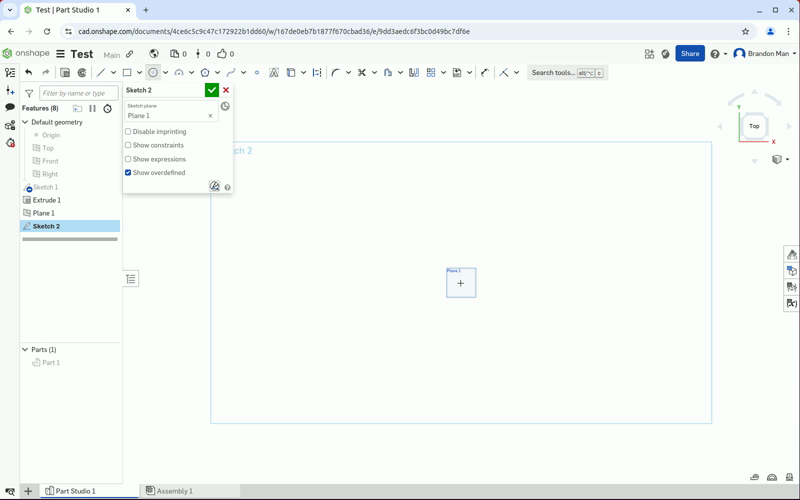
click(460, 282)
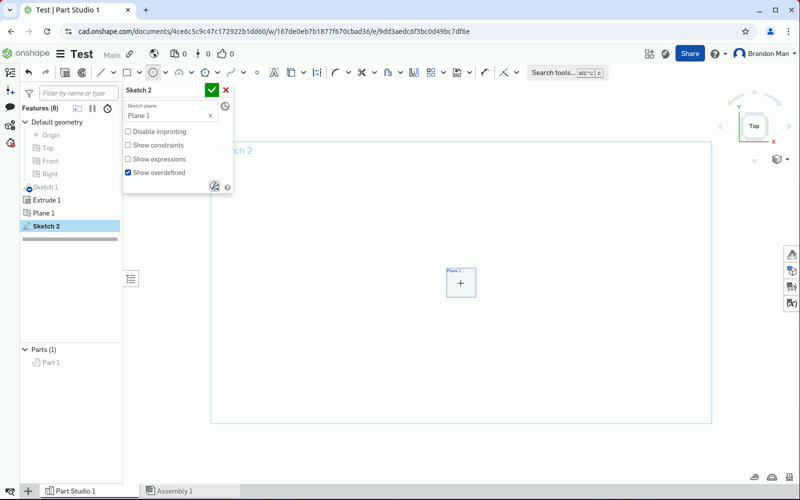
key_up(shift)
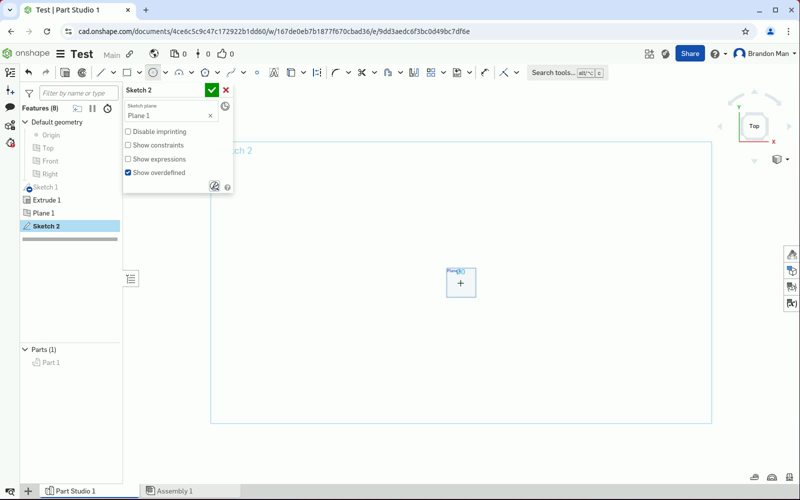
mouse_move(511, 282)
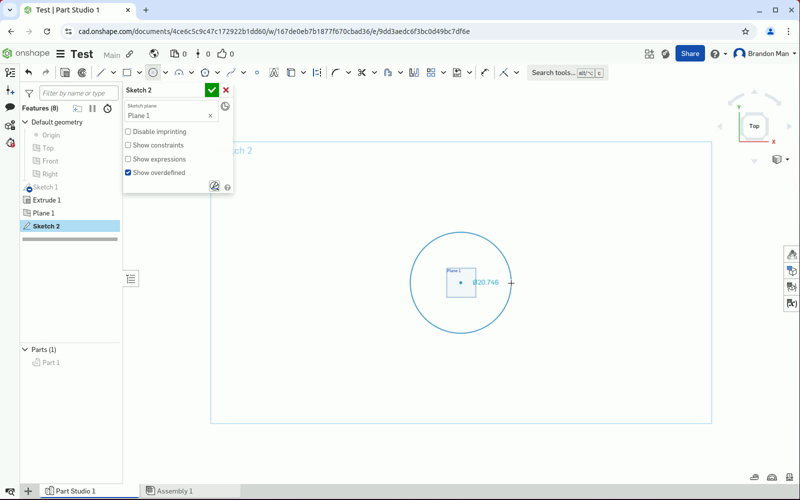
click(511, 282)
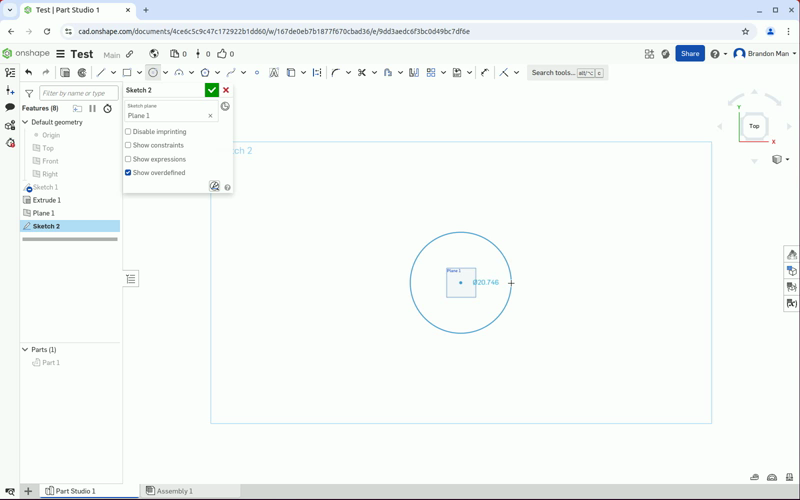
key(esc)
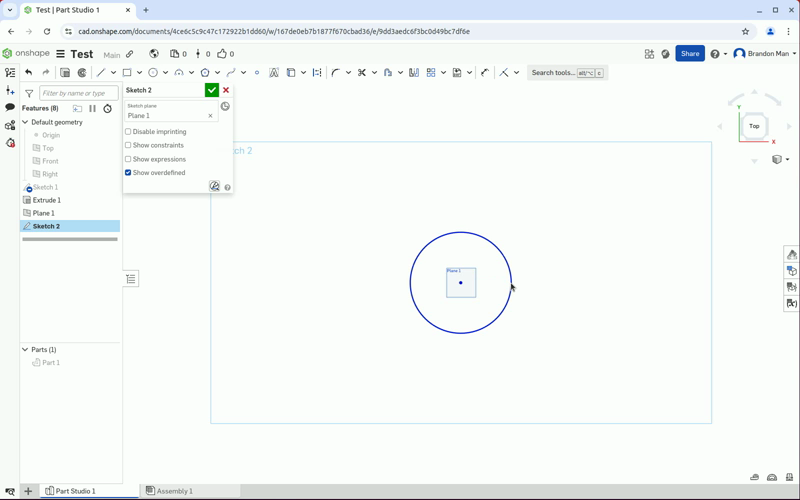
mouse_move(477, 255)
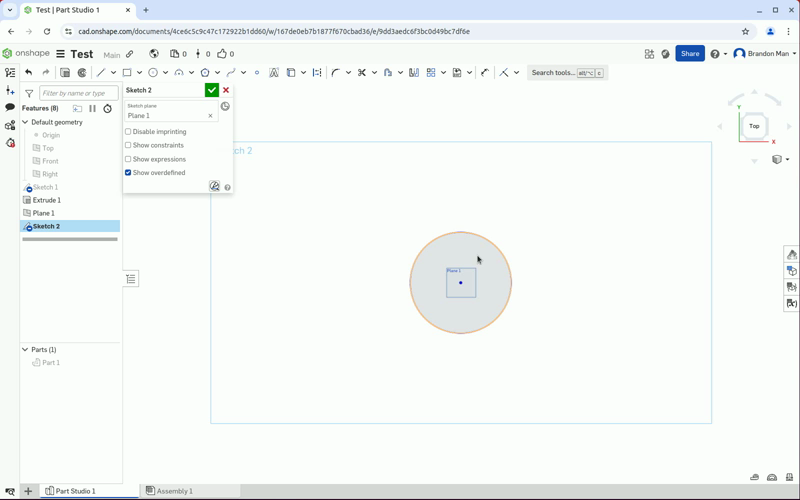
click(477, 255)
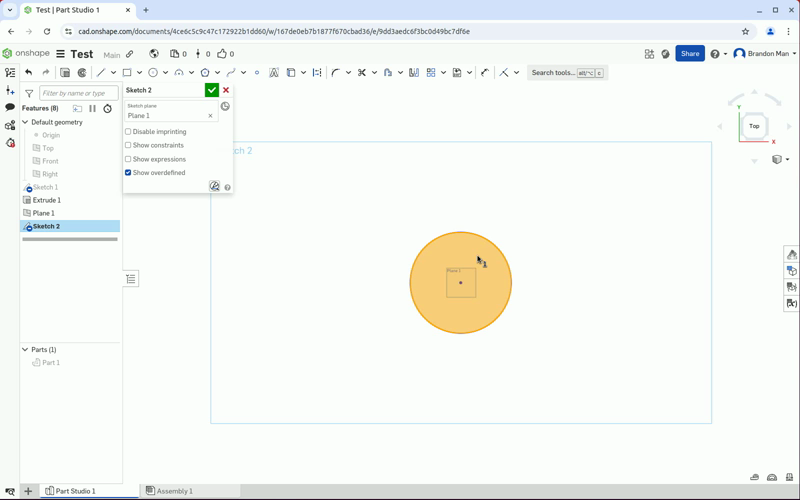
mouse_move(73, 352)
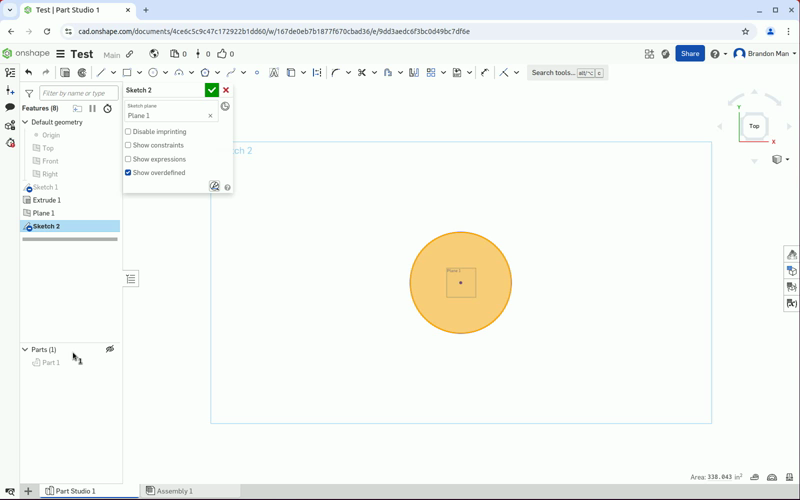
key(shift+y)
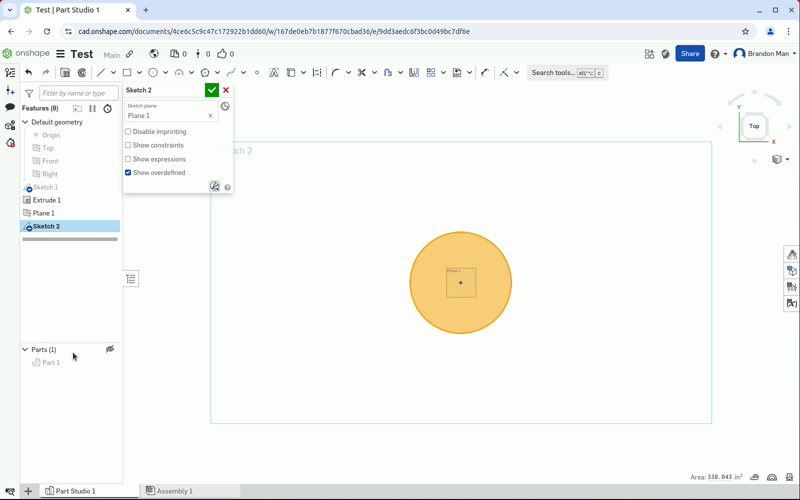
key(shift+e)
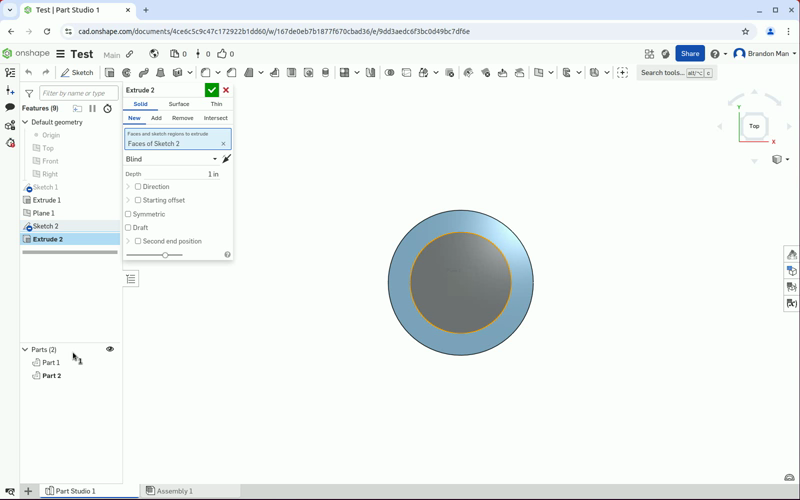
mouse_move(143, 106)
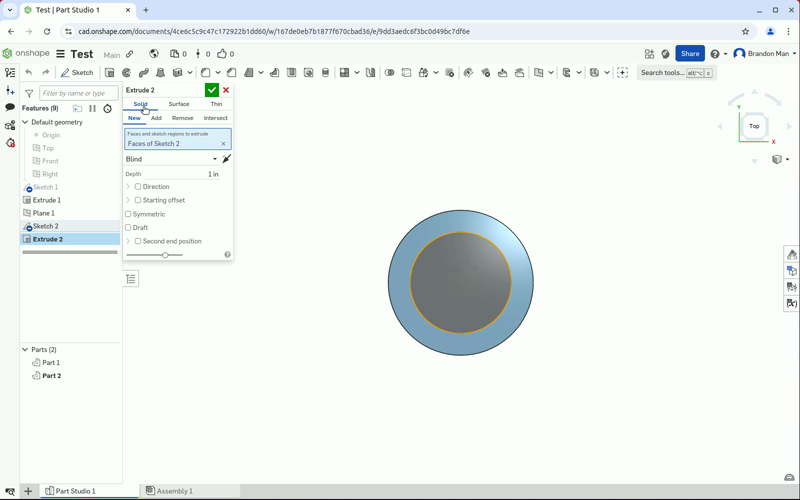
click(143, 106)
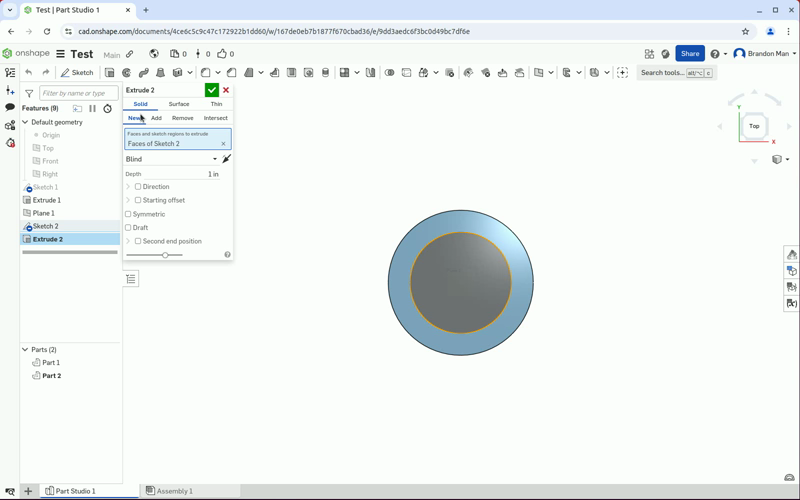
mouse_move(137, 120)
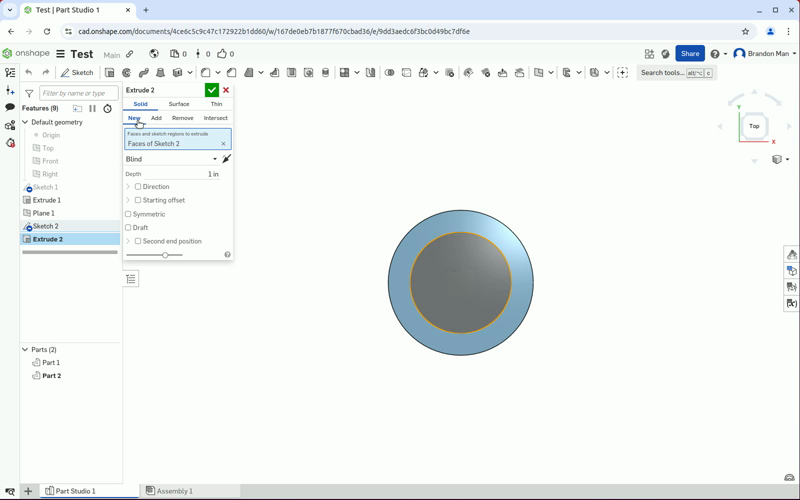
click(137, 120)
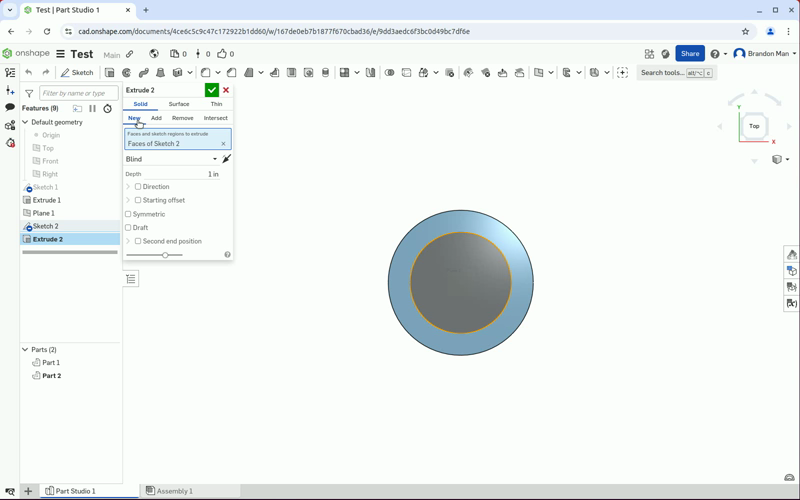
key(tab, 4)
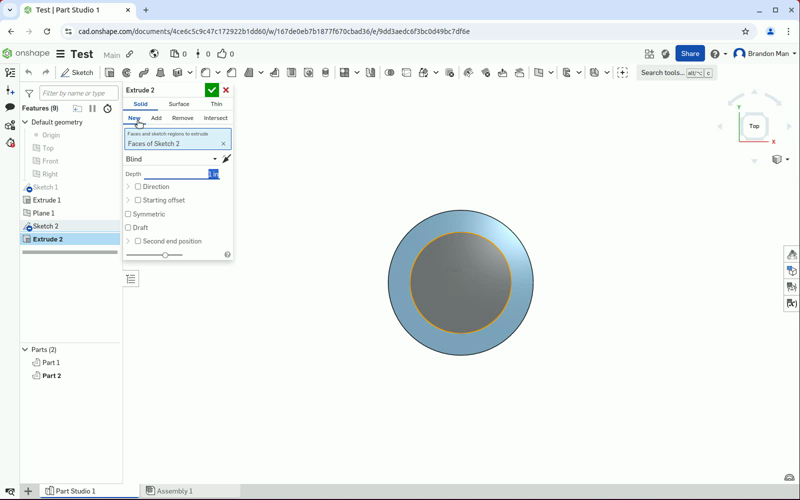
text(11.554)
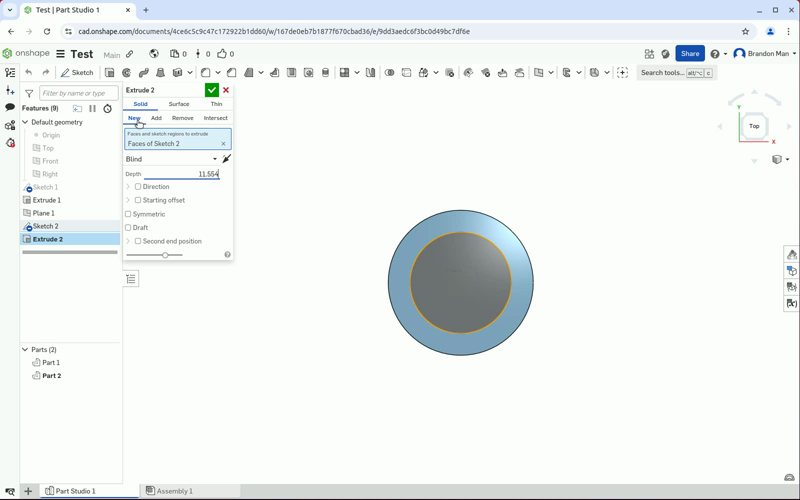
key(enter)
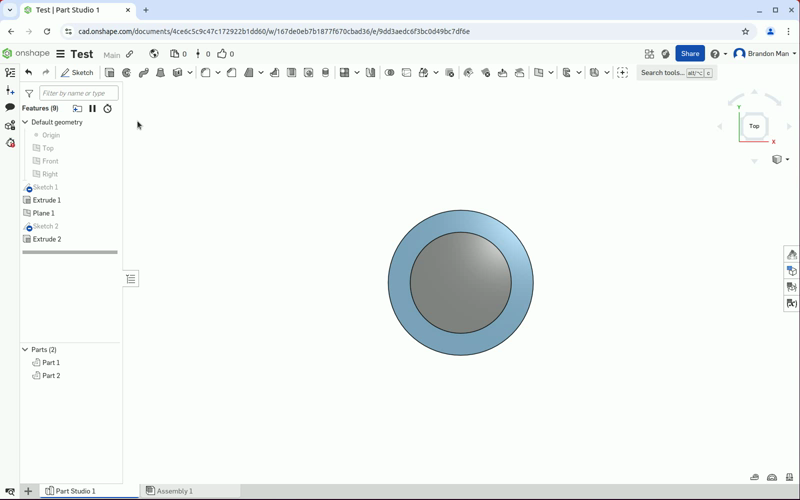
key(shift+h)
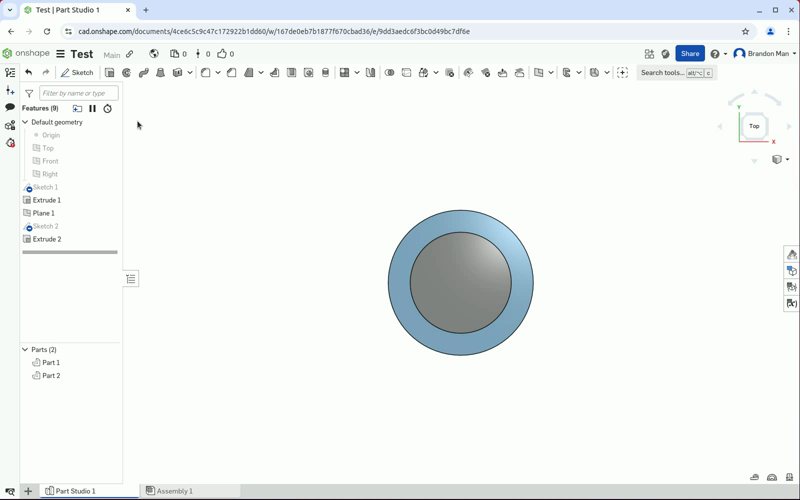
key(shift+h)
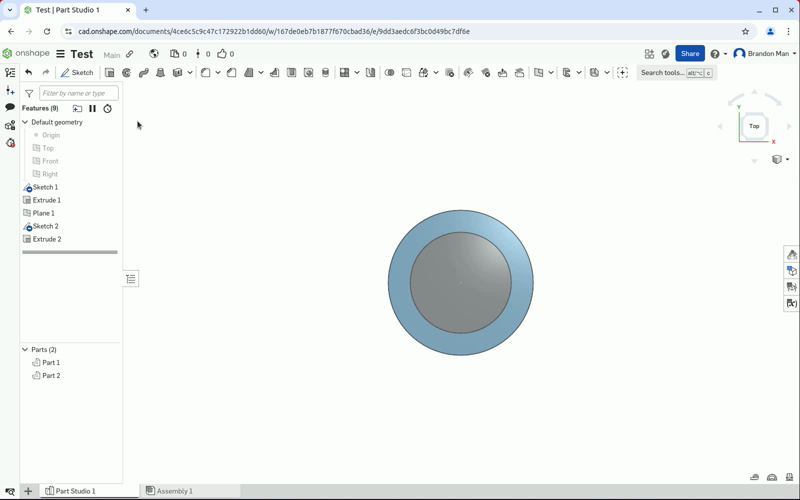
key(shift+7)
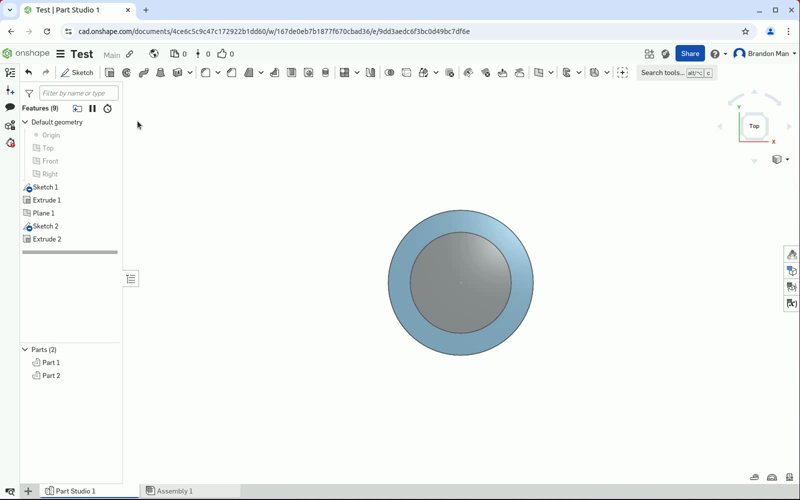
key(up, 3)
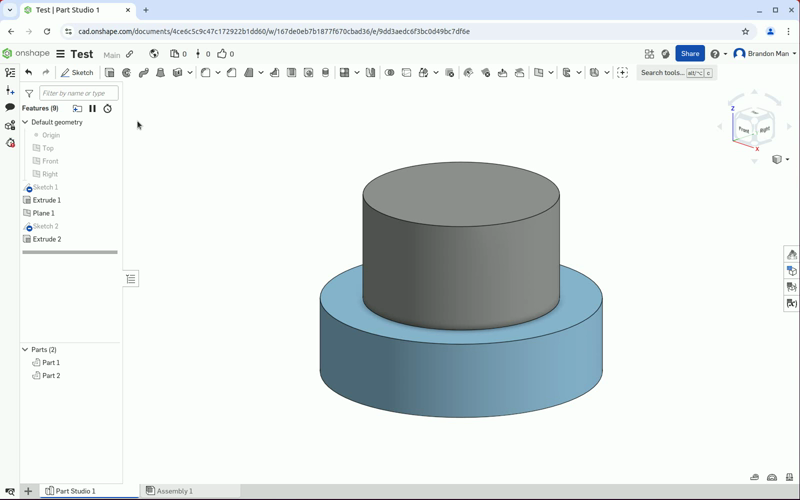
key(left, 3)
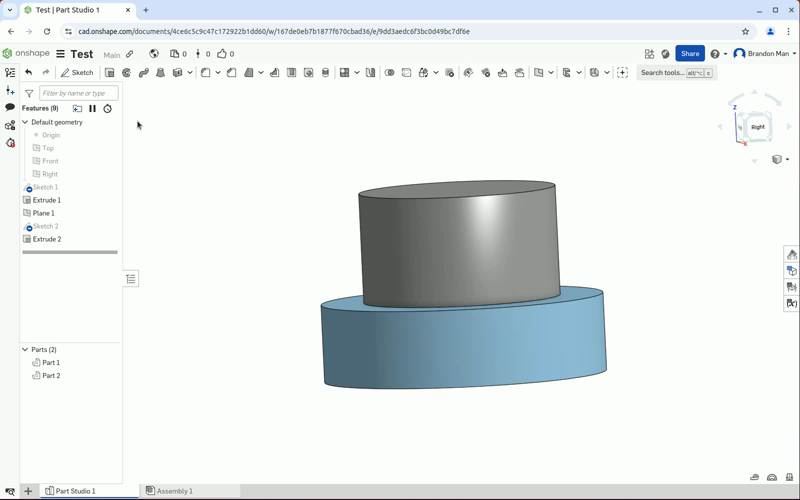
key(right, 3)
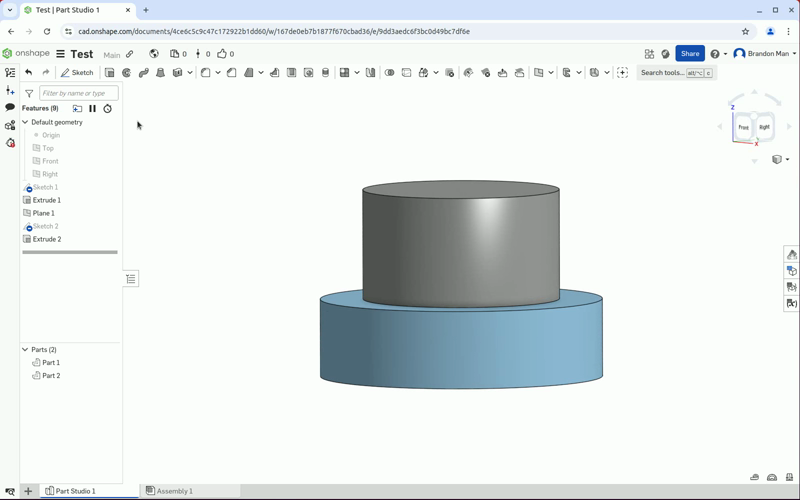
key(down, 3)
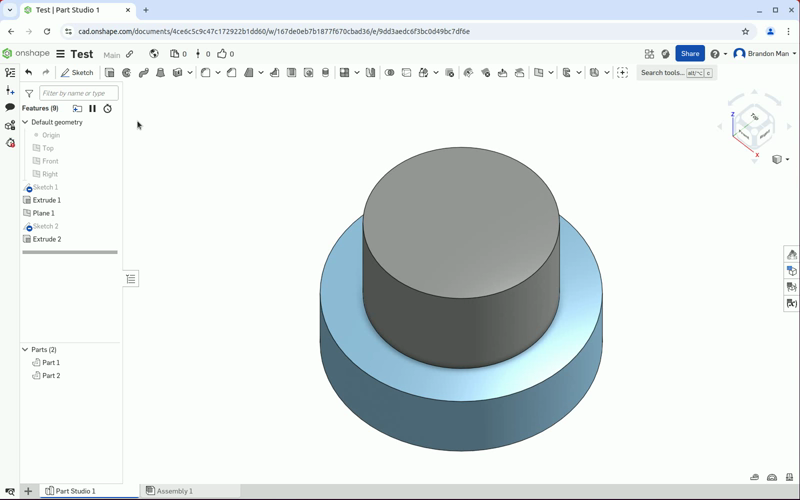
mouse_move(73, 189)
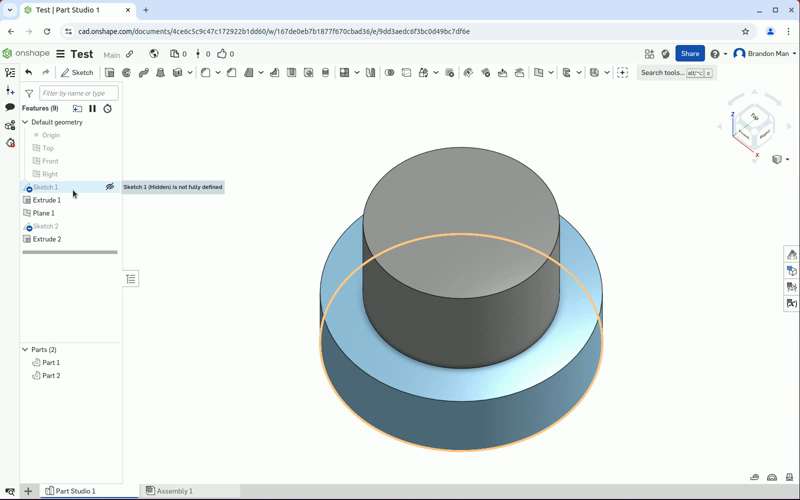
click(73, 189)